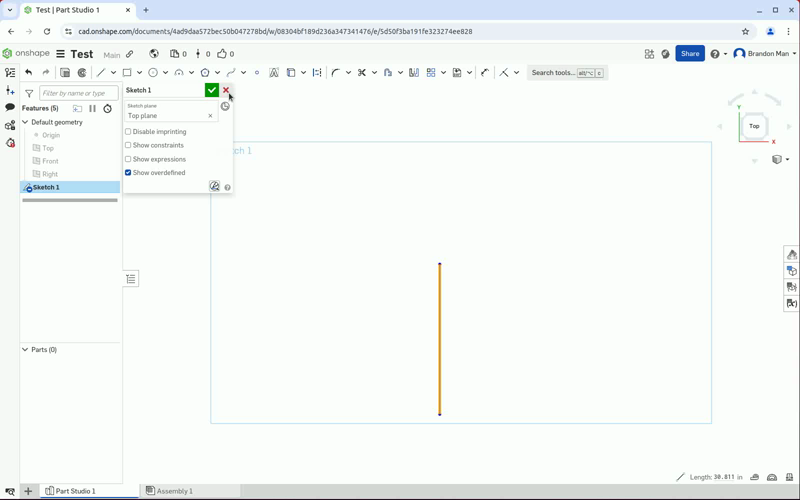
key(shift+h)
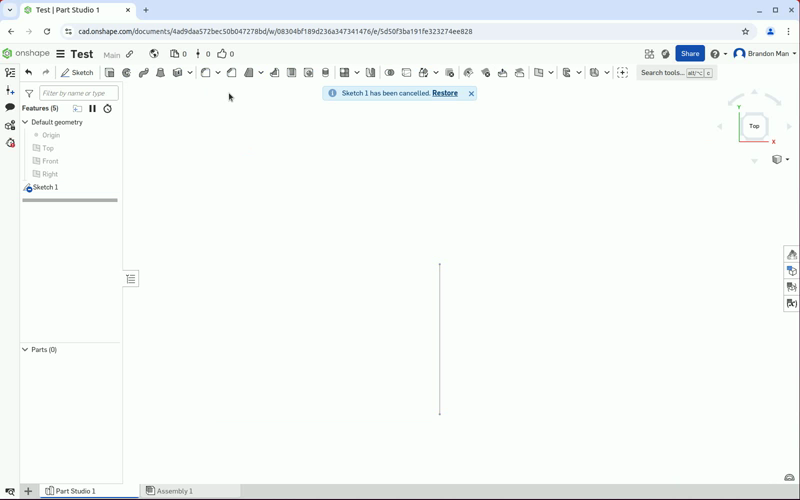
key(shift+s)
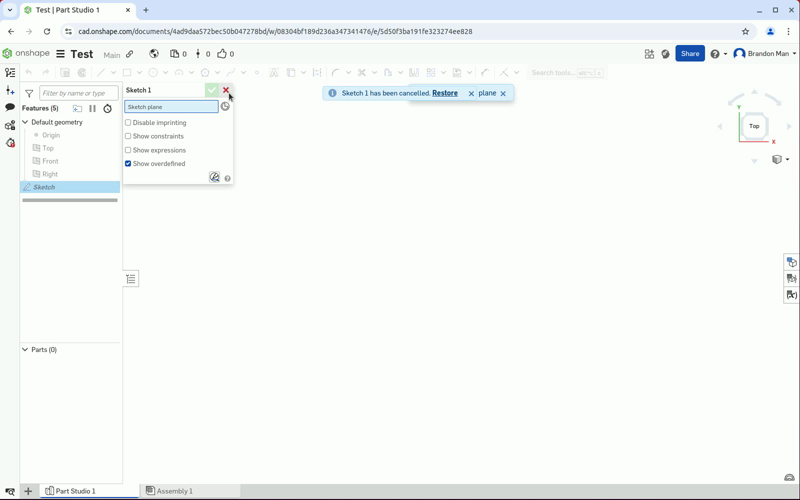
mouse_move(73, 150)
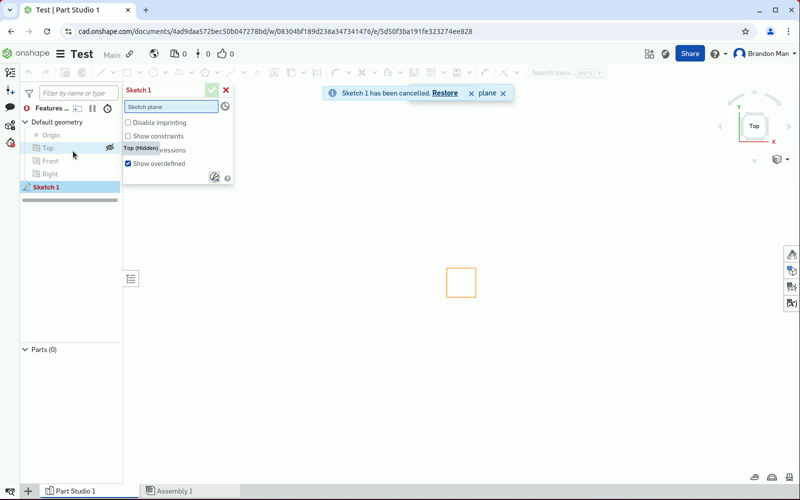
click(73, 150)
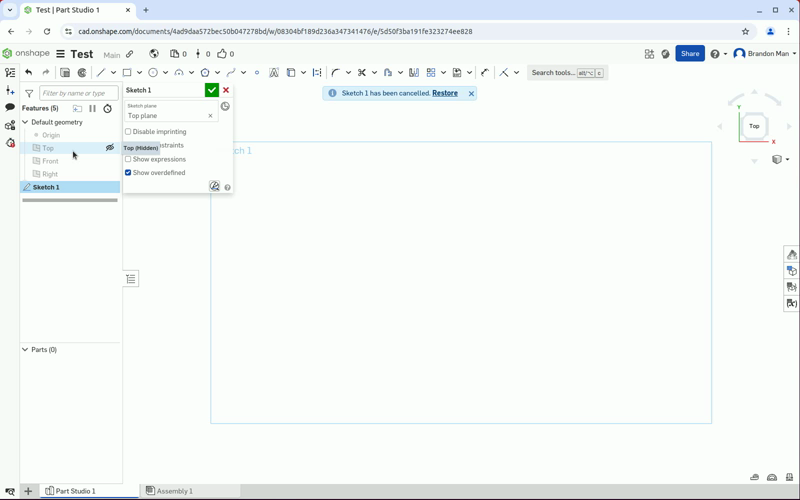
mouse_move(73, 352)
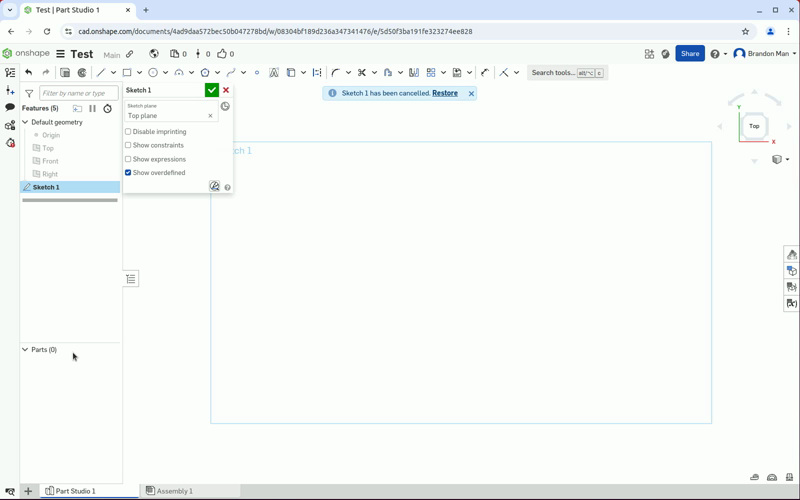
key(y)
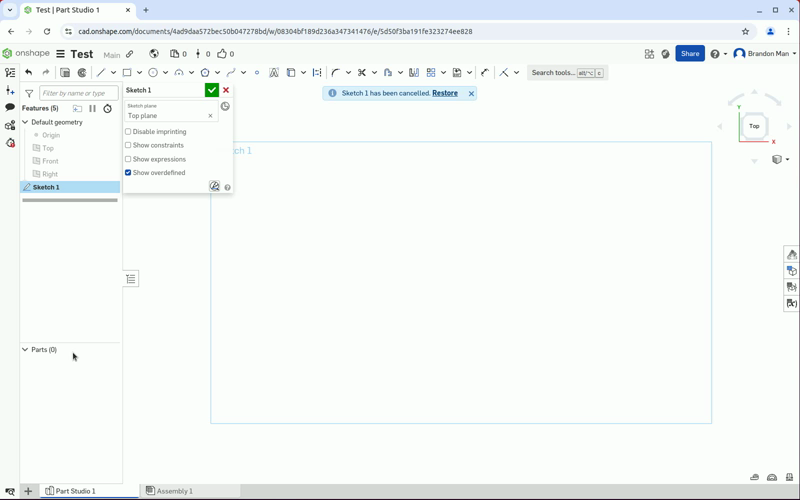
key(c)
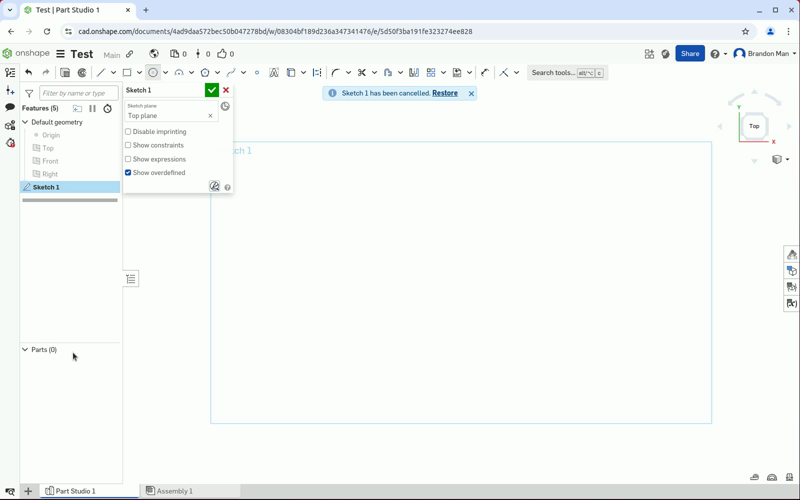
key_down(shift)
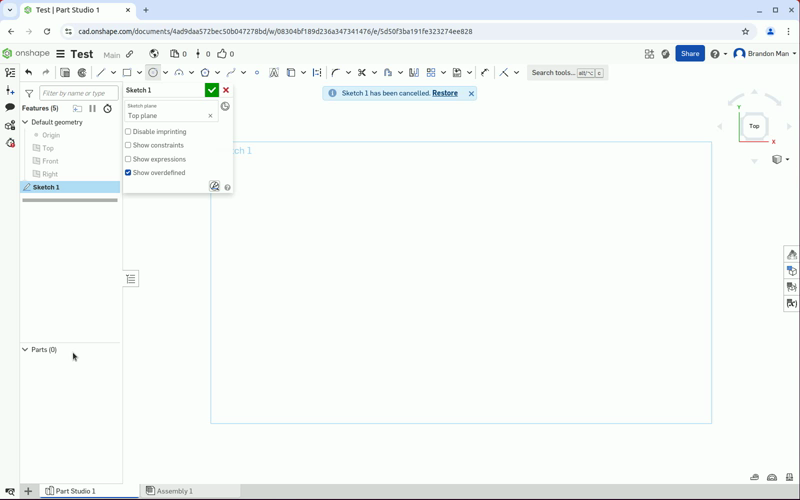
mouse_move(461, 282)
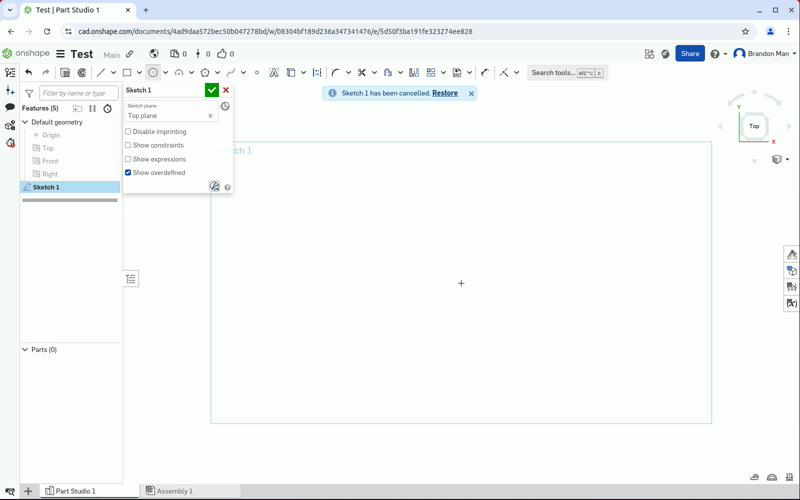
click(461, 282)
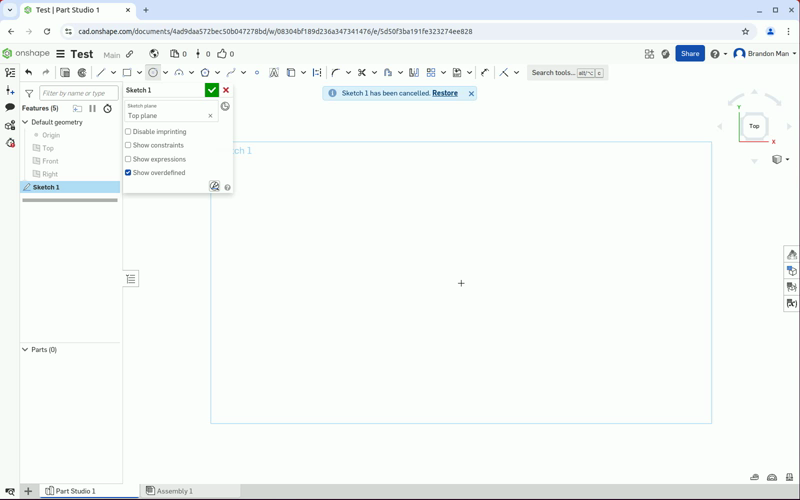
key_up(shift)
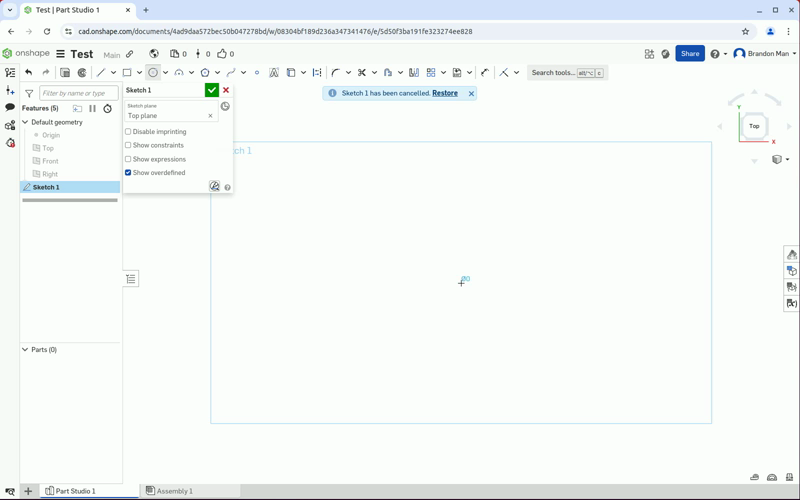
mouse_move(574, 282)
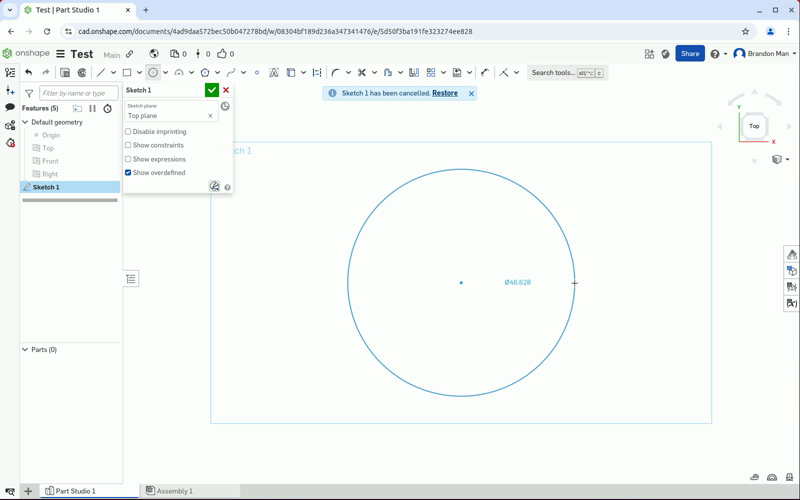
click(574, 282)
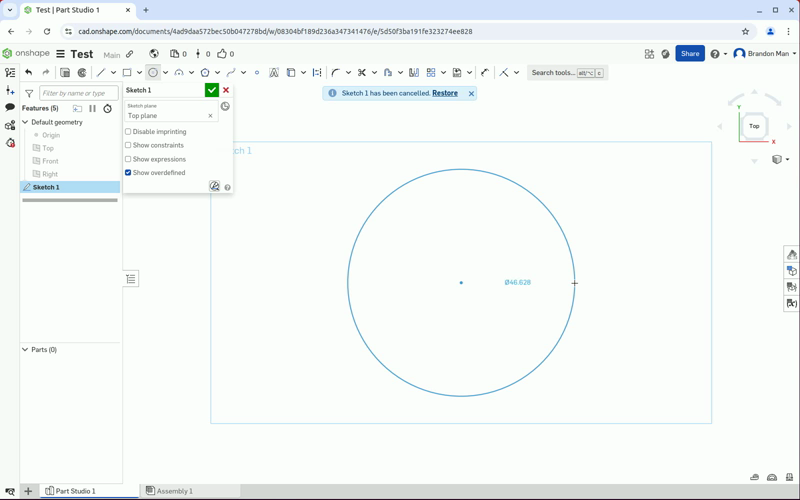
key(esc)
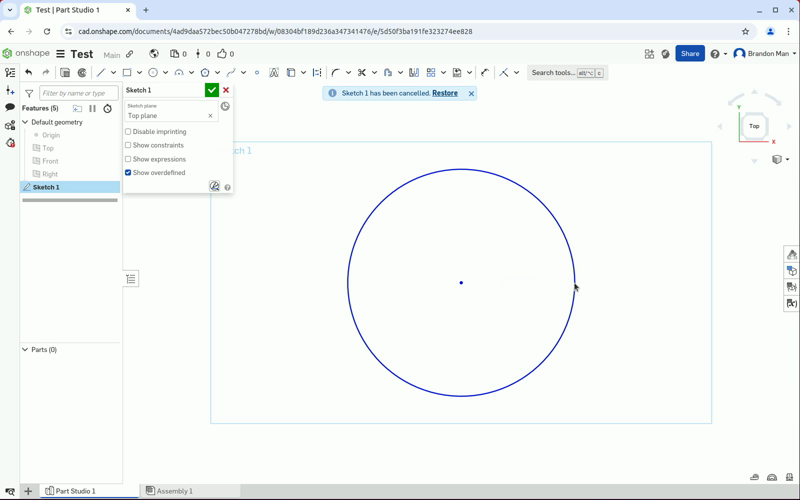
key(c)
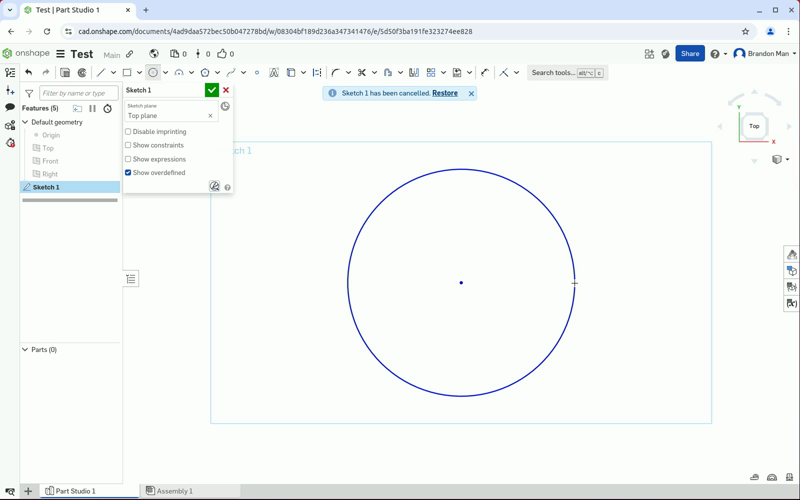
key_down(shift)
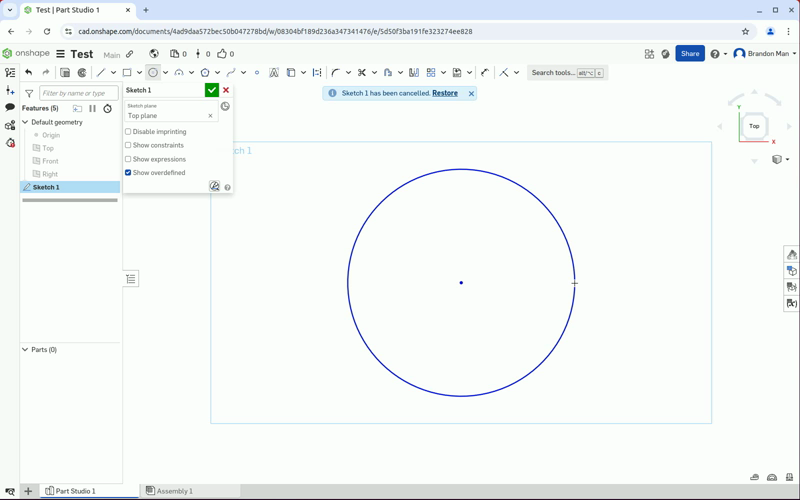
mouse_move(461, 282)
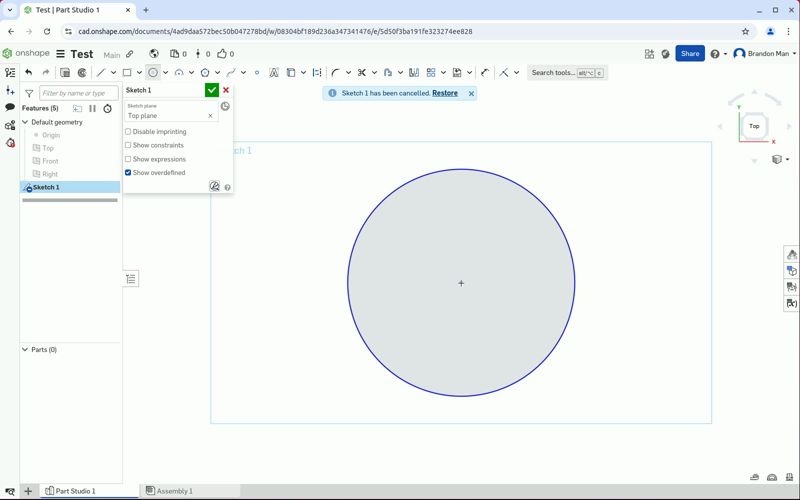
click(461, 282)
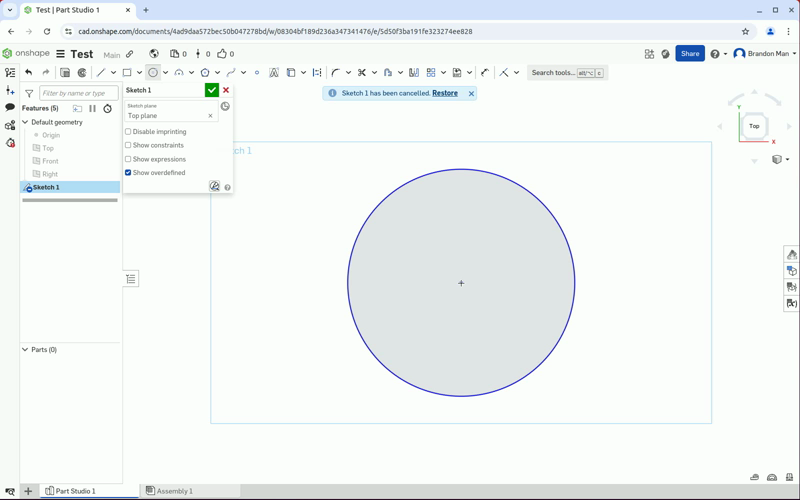
key_up(shift)
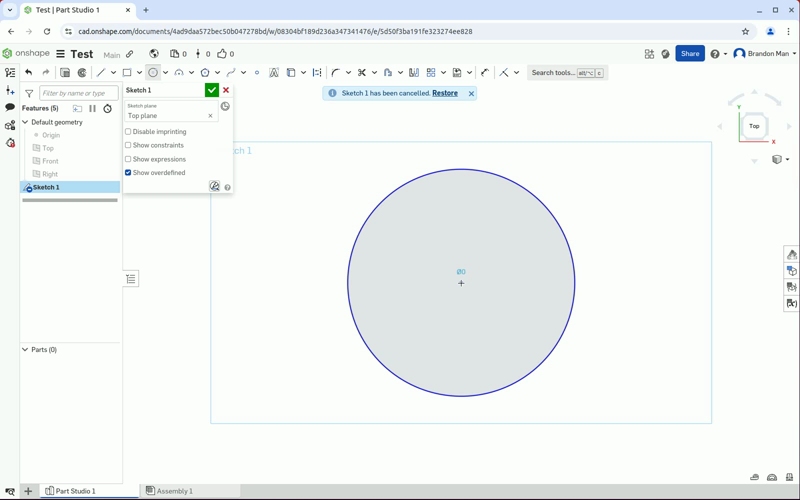
mouse_move(499, 282)
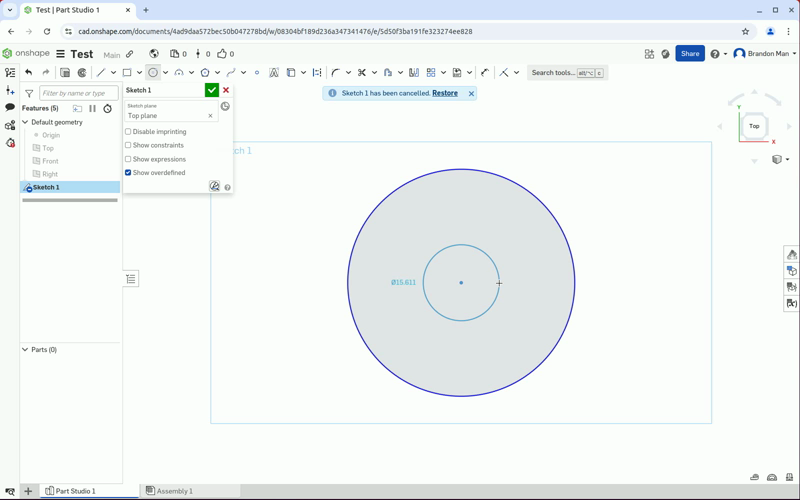
click(499, 282)
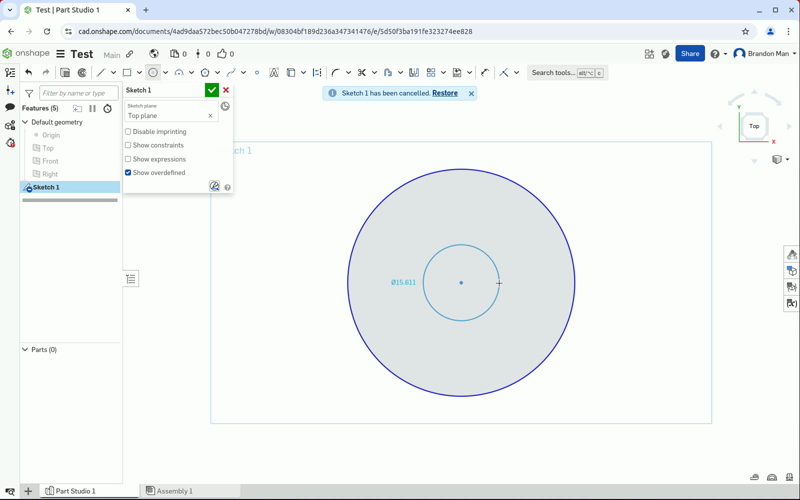
key(esc)
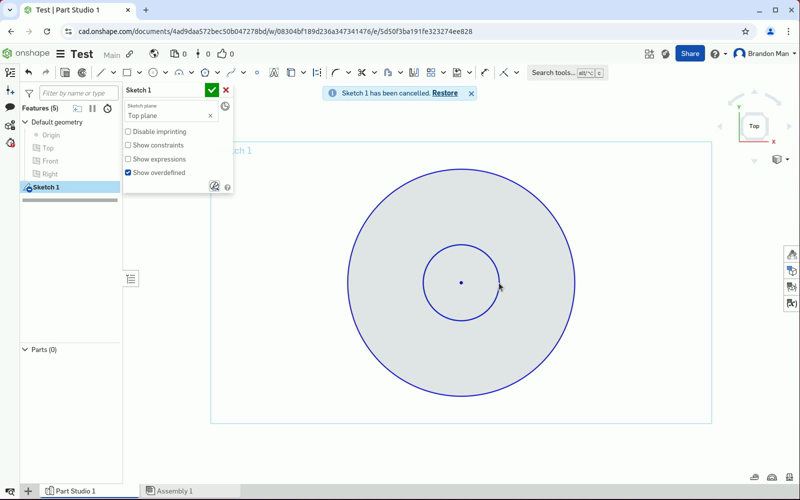
mouse_move(440, 197)
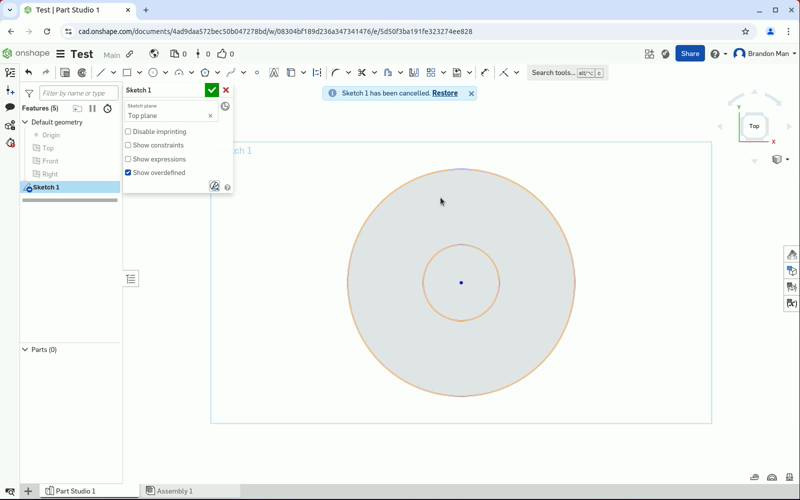
click(440, 197)
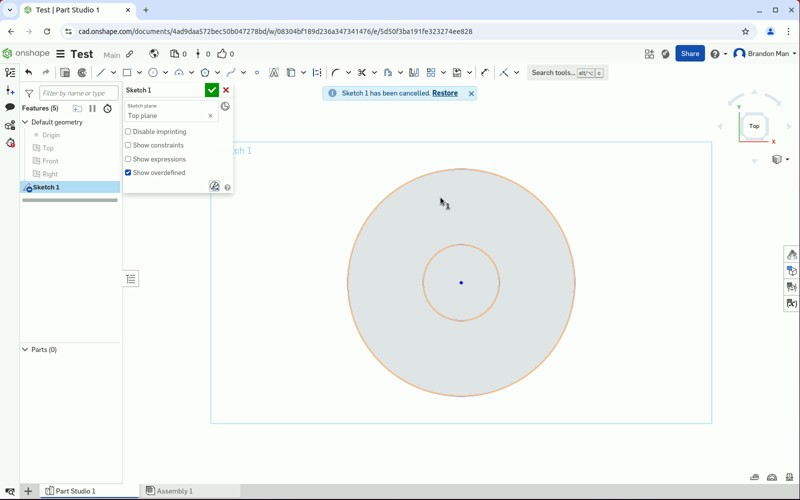
mouse_move(73, 352)
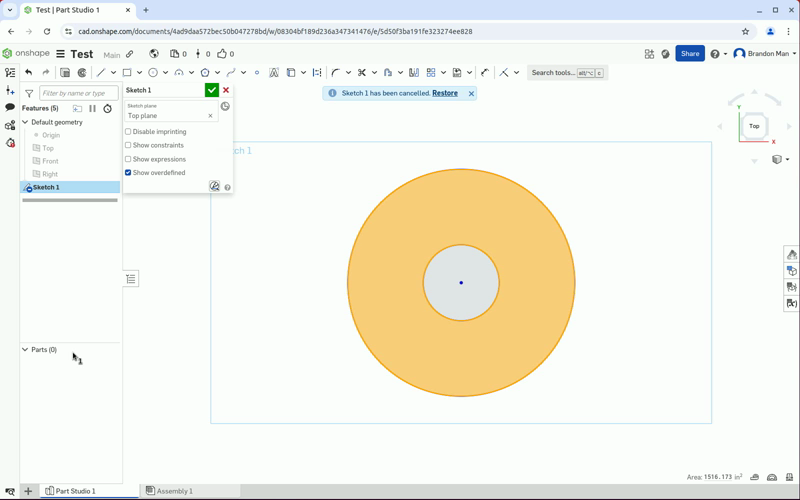
key(shift+y)
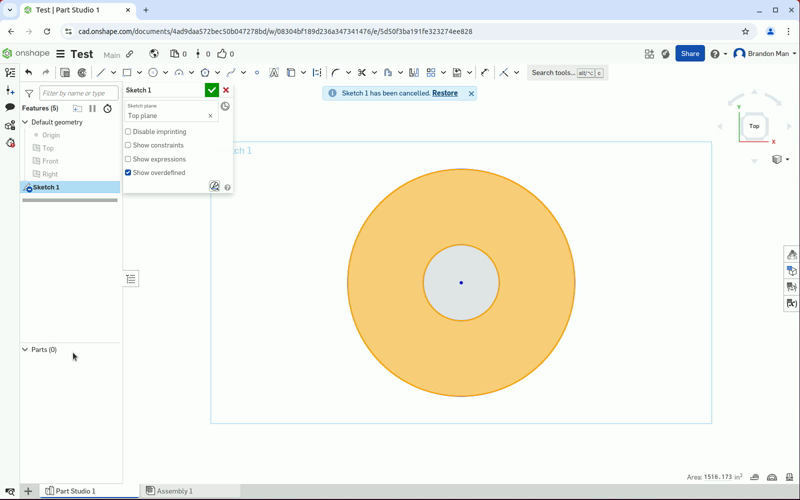
key(shift+e)
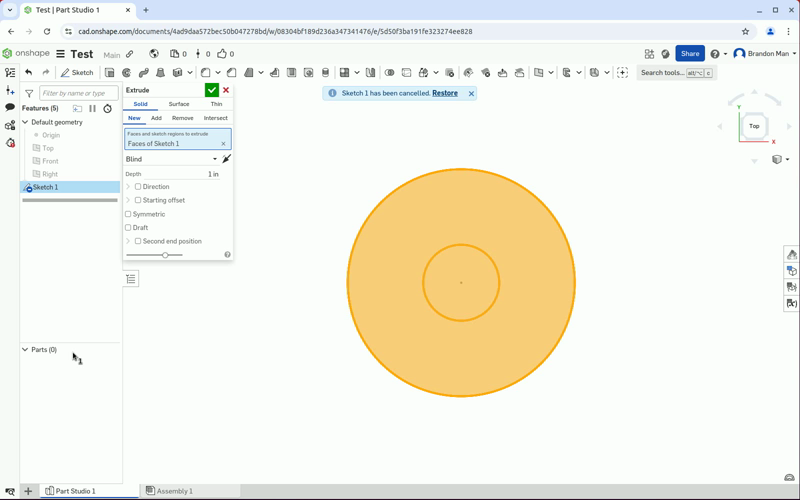
mouse_move(143, 106)
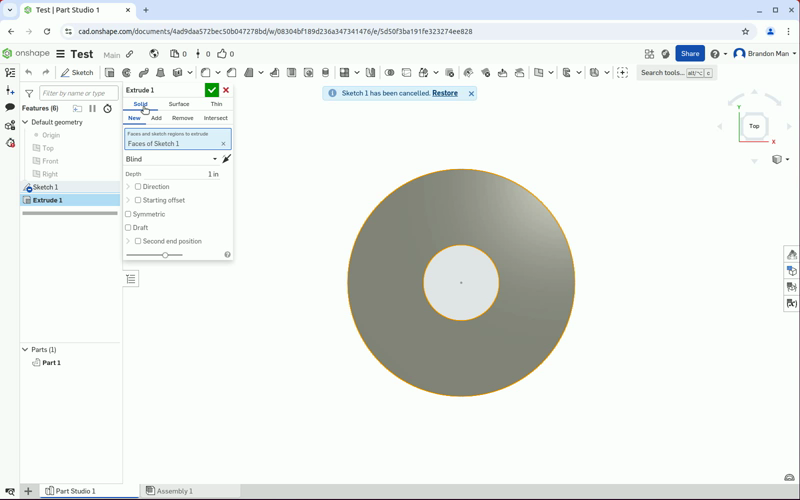
click(143, 106)
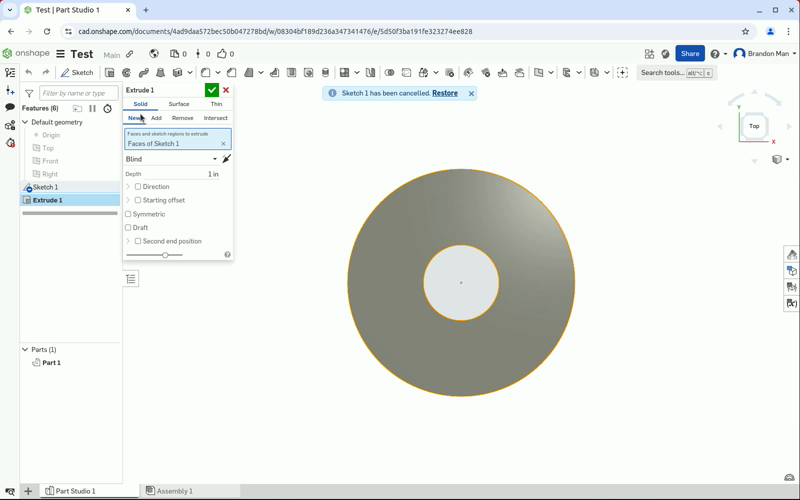
mouse_move(137, 120)
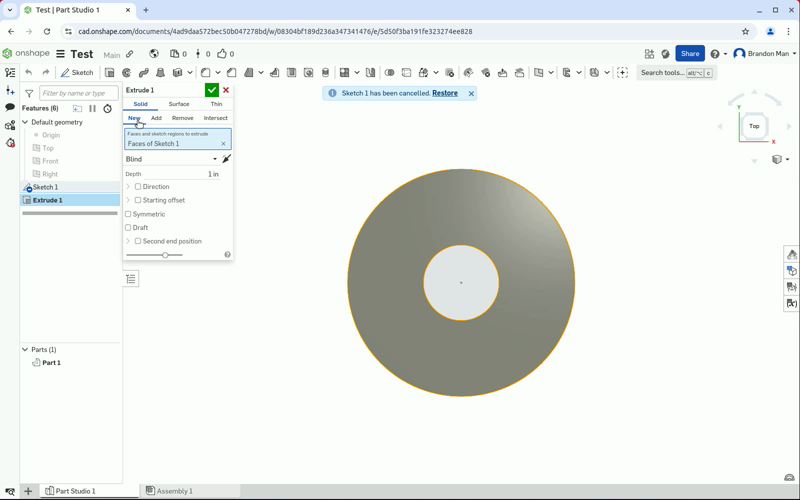
click(137, 120)
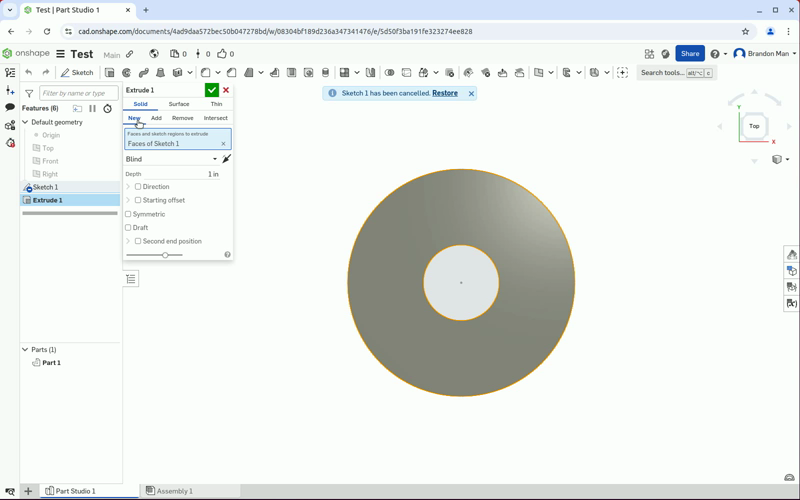
key(tab, 4)
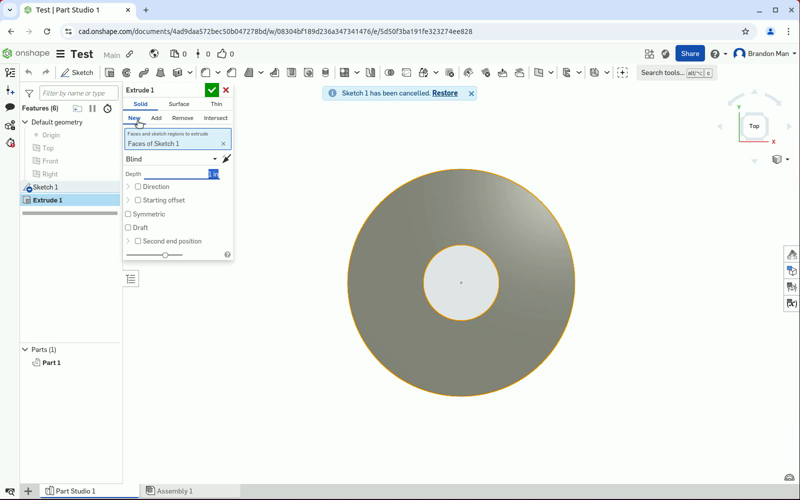
text(16.85)
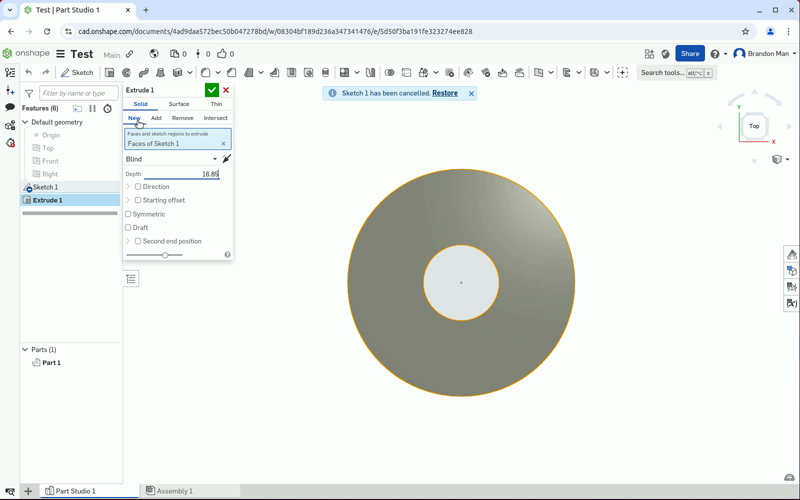
key(enter)
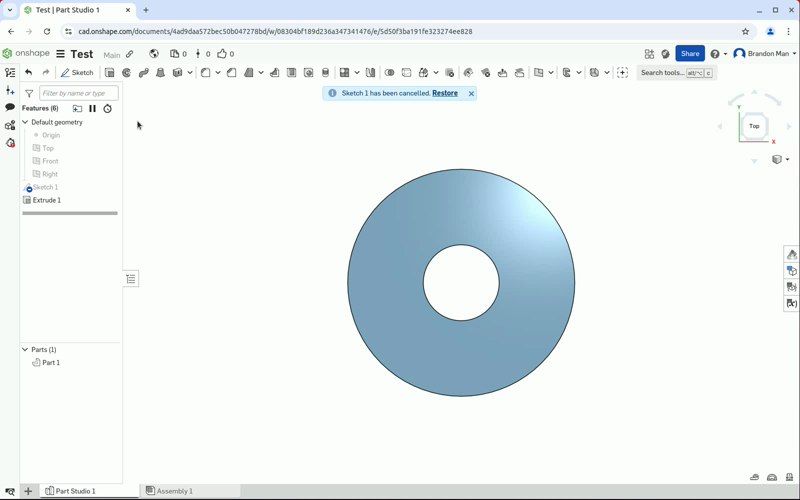
key(shift+h)
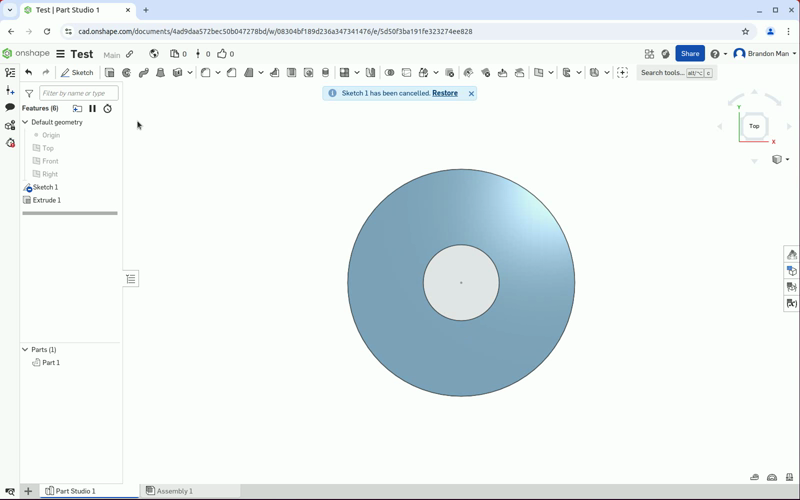
key(shift+h)
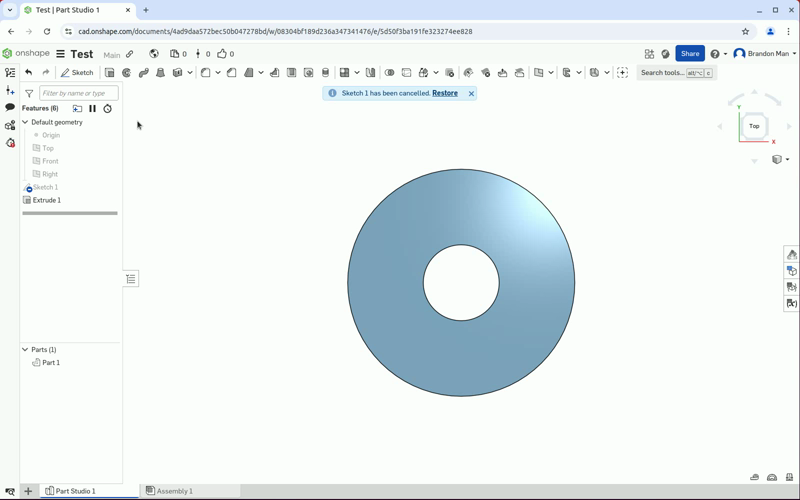
mouse_move(73, 189)
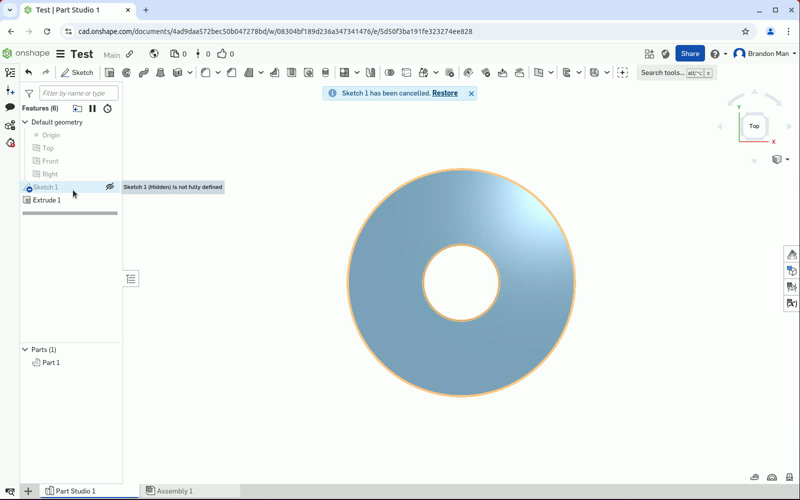
click(73, 189)
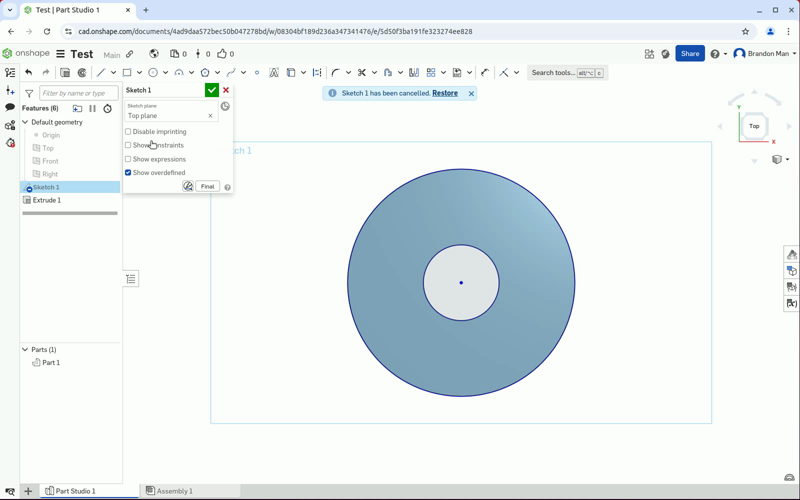
mouse_move(229, 92)
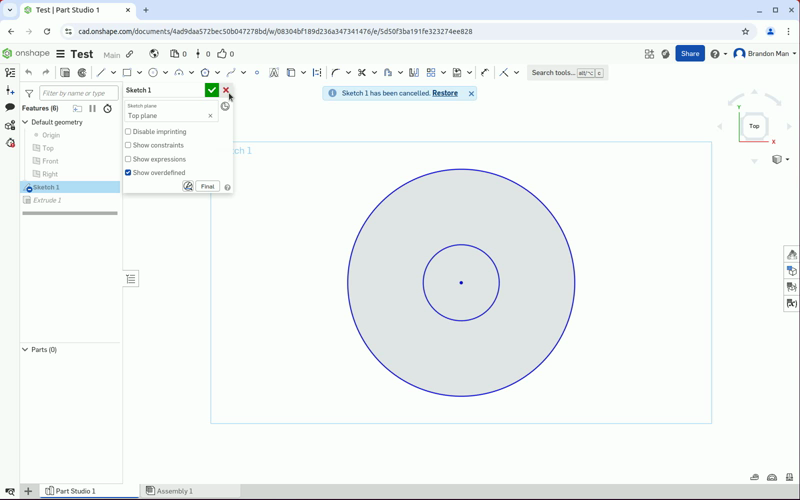
click(229, 92)
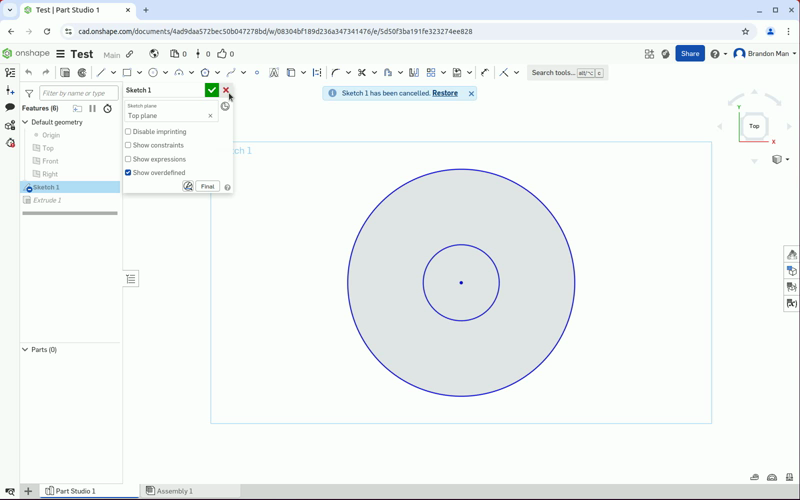
key(shift+s)
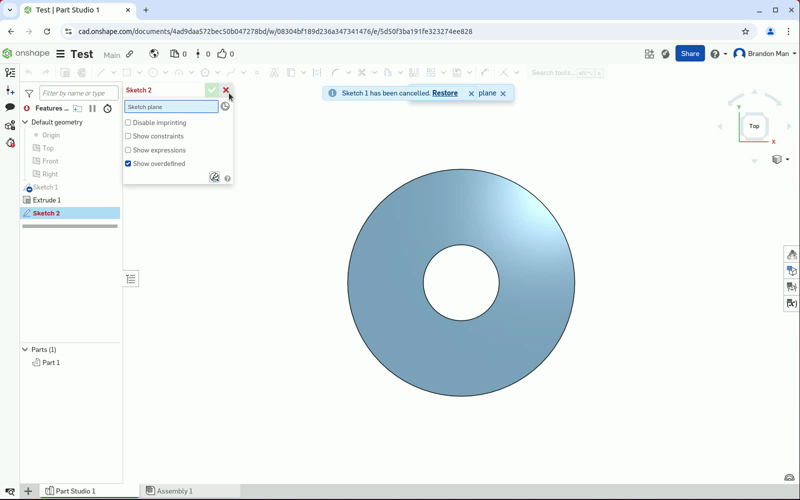
mouse_move(73, 150)
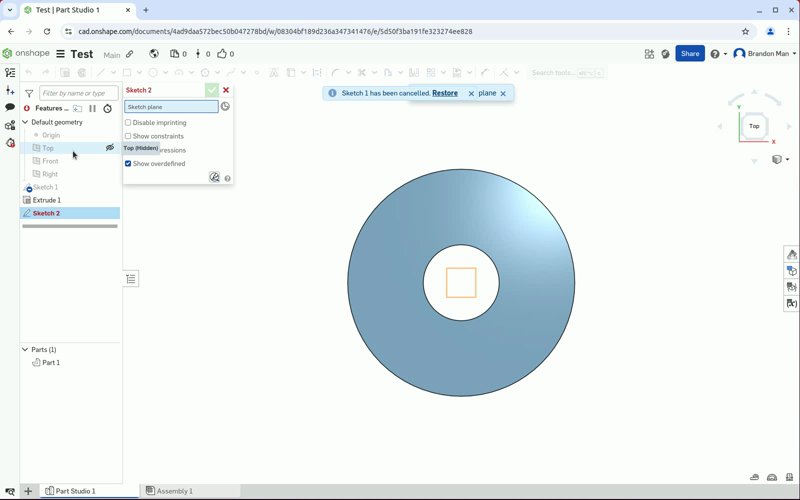
click(73, 150)
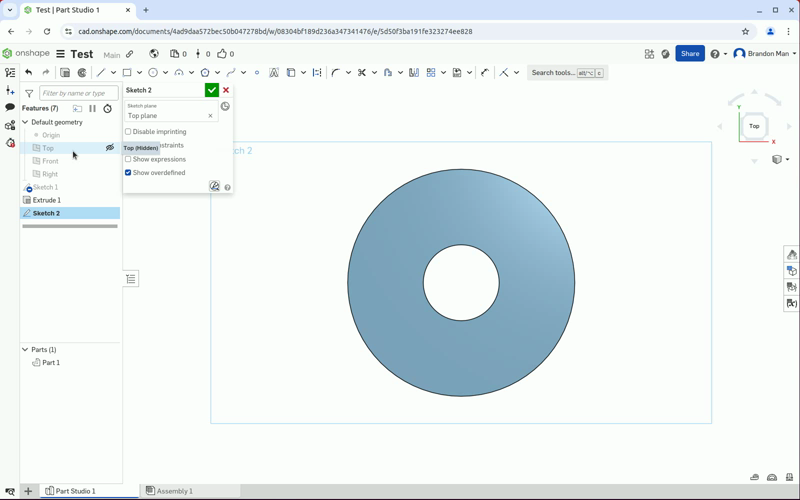
mouse_move(73, 352)
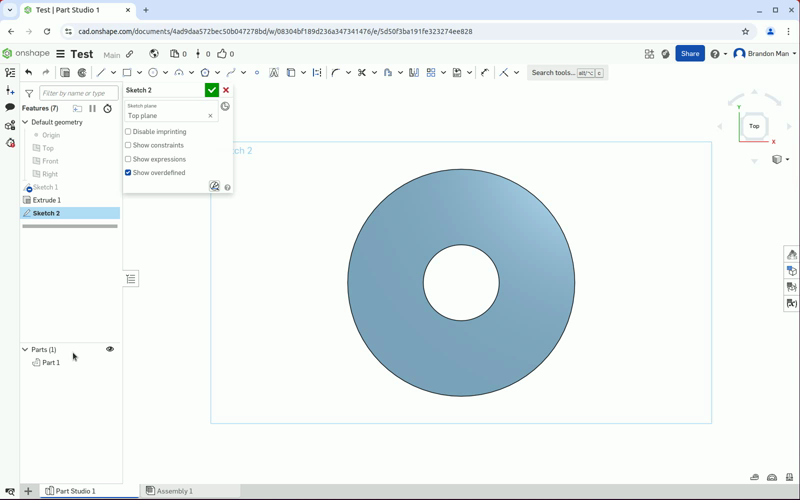
key(y)
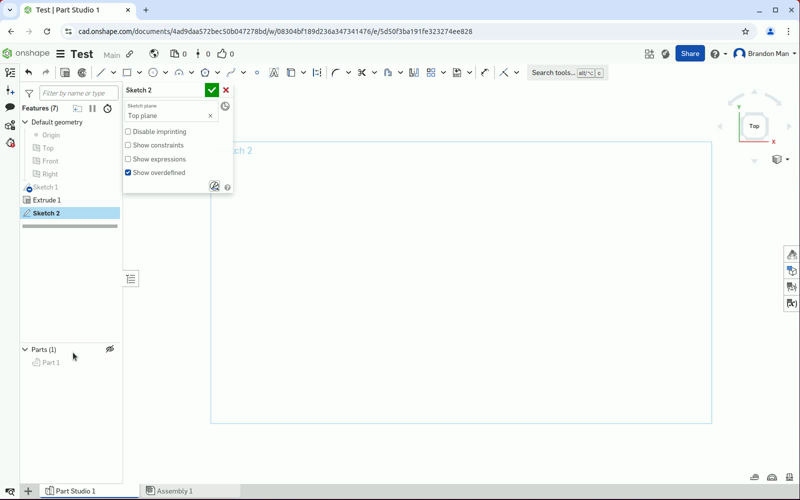
key(c)
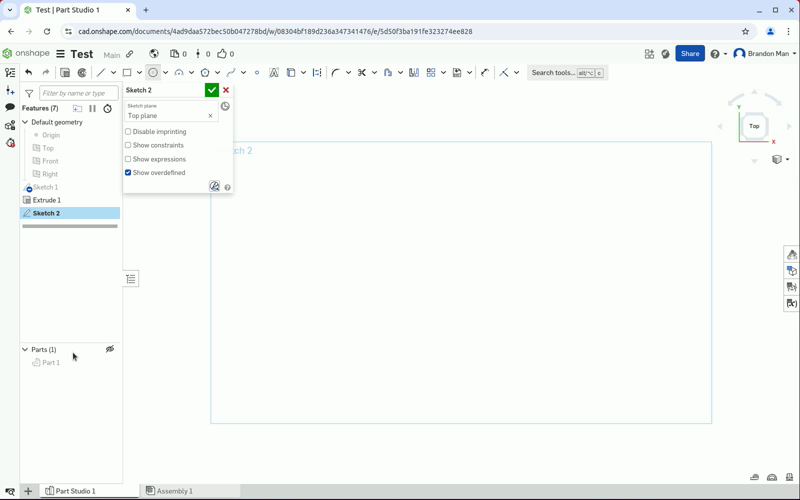
key_down(shift)
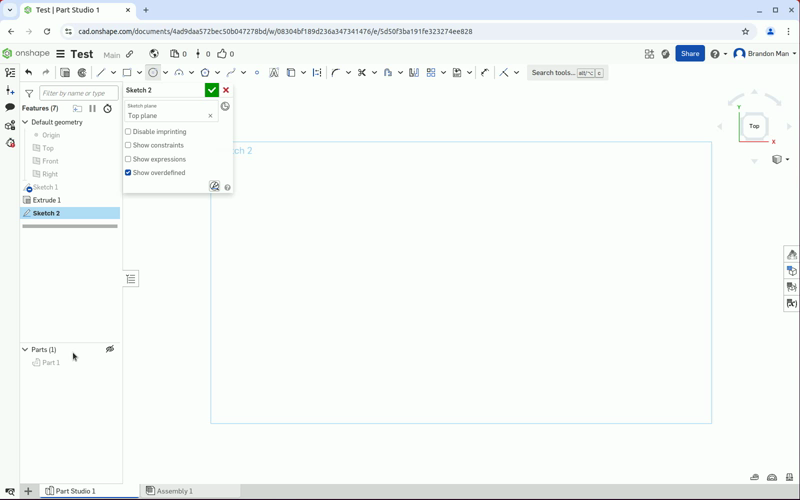
mouse_move(461, 282)
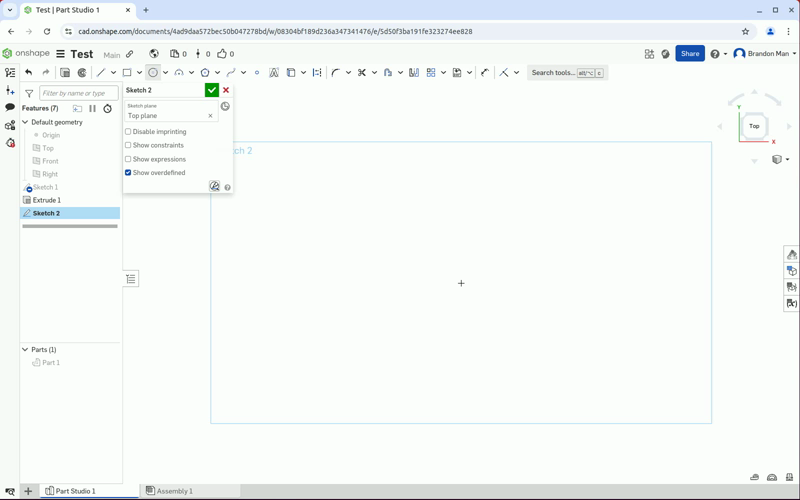
click(461, 282)
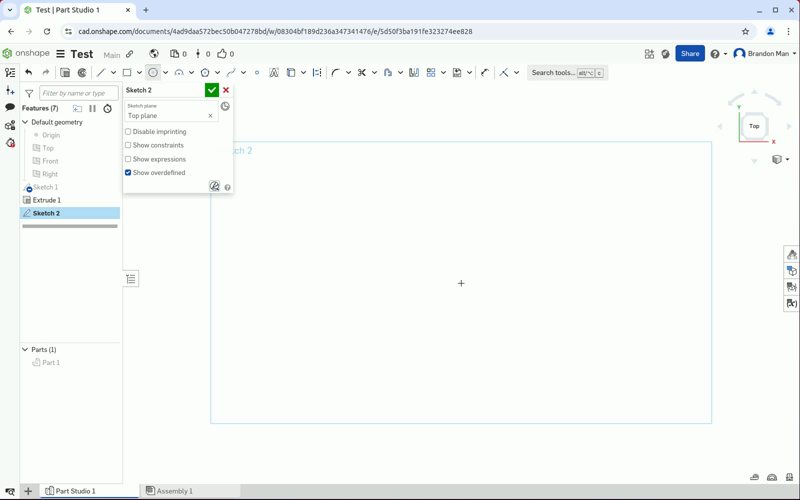
key_up(shift)
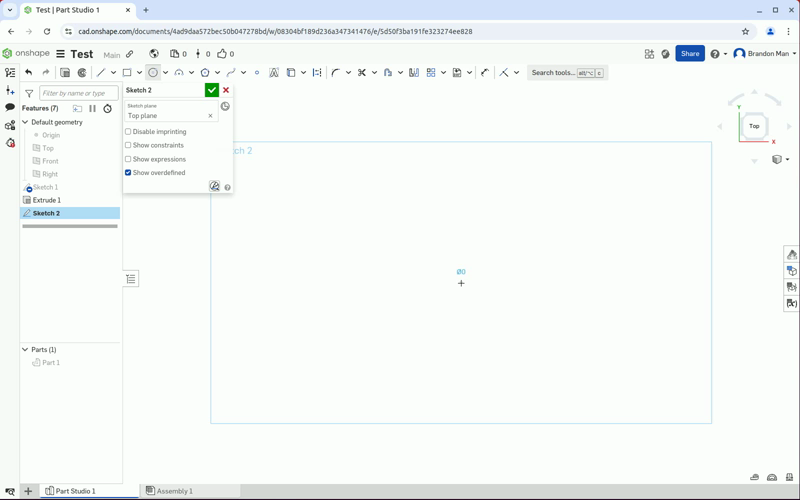
mouse_move(499, 282)
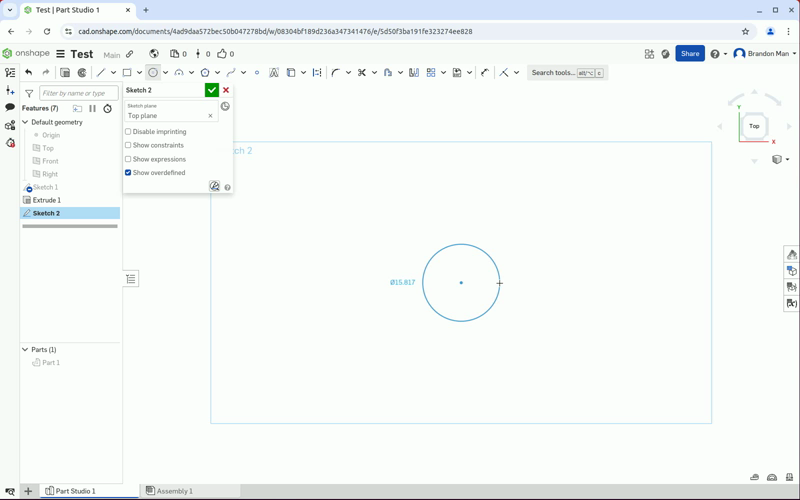
click(499, 282)
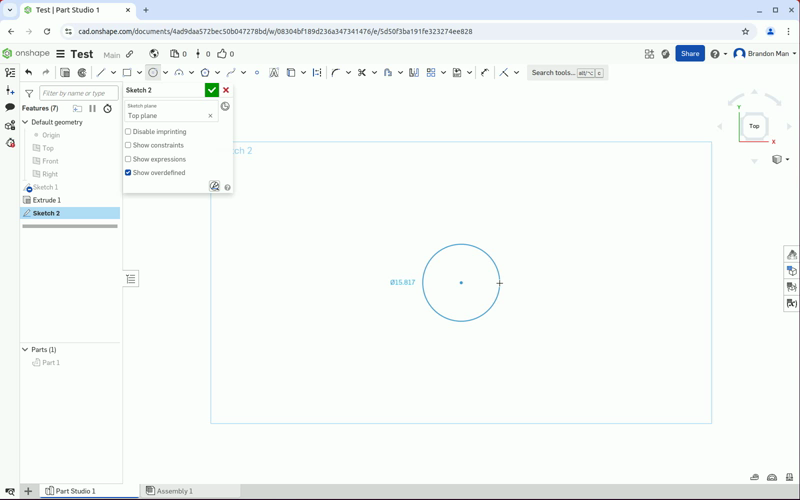
key(esc)
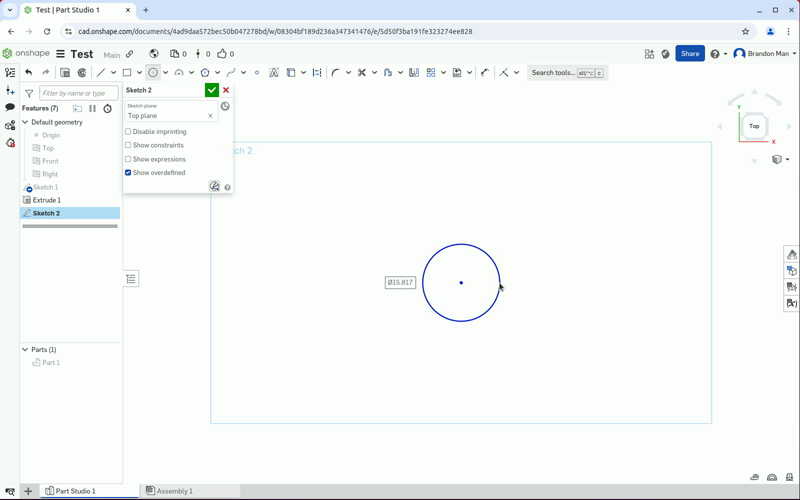
key(c)
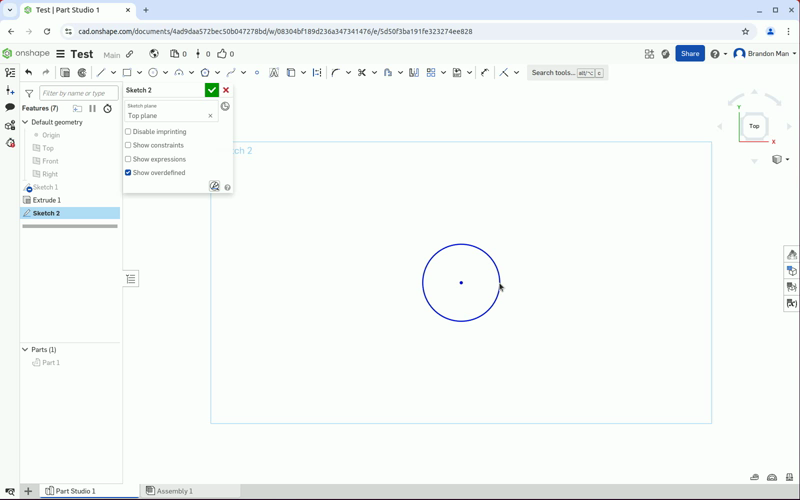
key_down(shift)
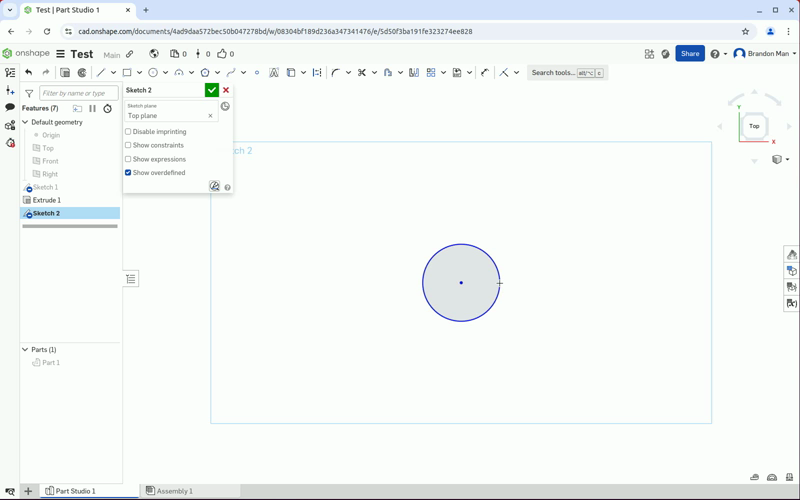
mouse_move(461, 282)
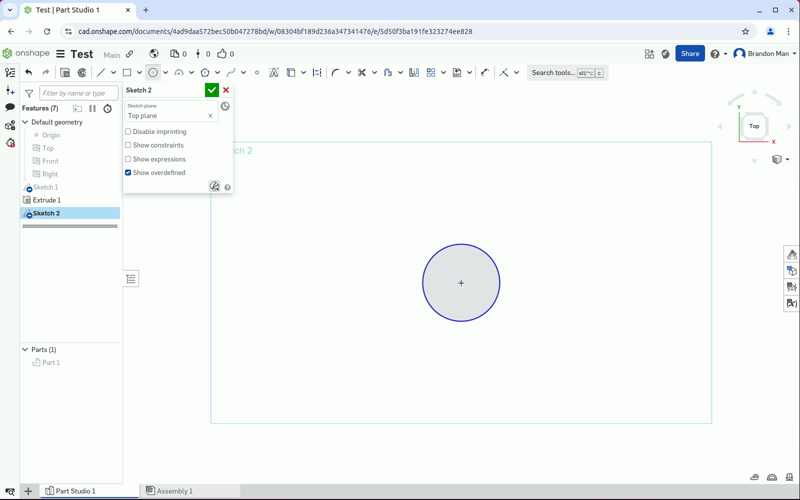
click(461, 282)
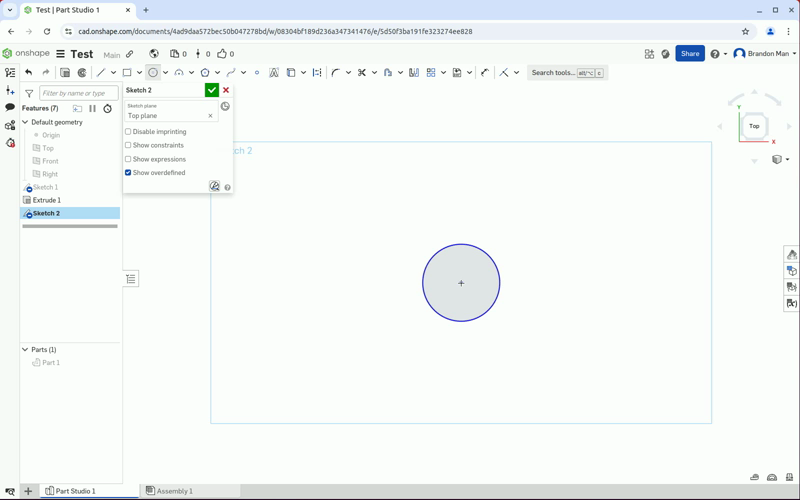
key_up(shift)
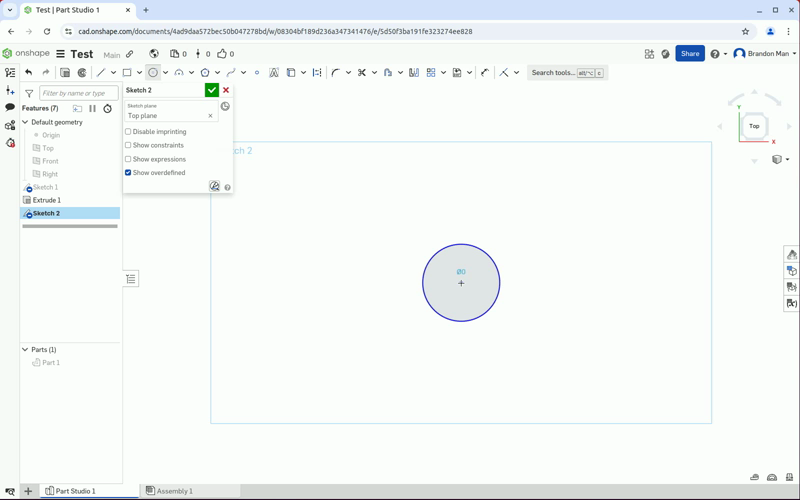
mouse_move(480, 282)
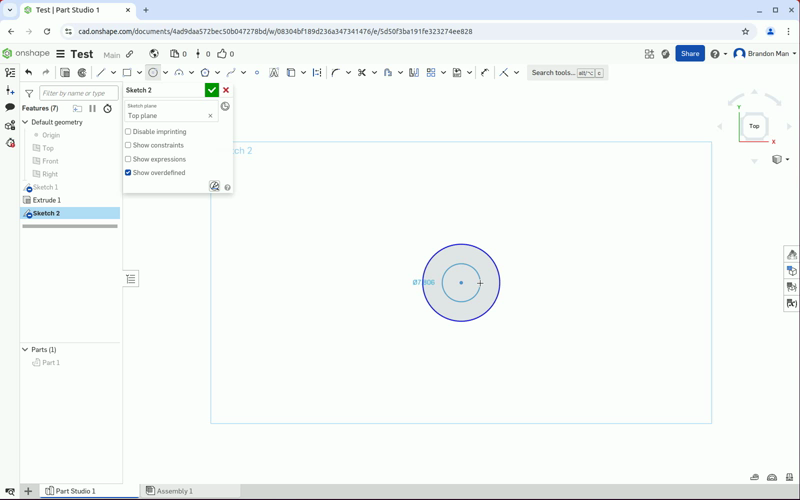
click(480, 282)
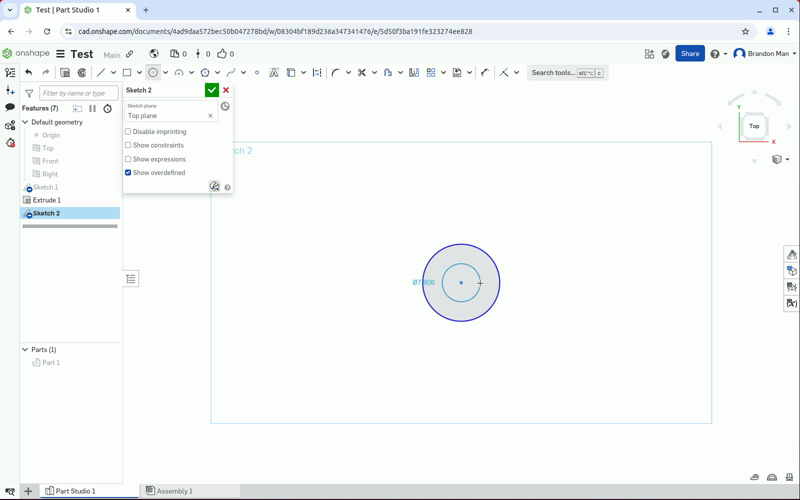
key(esc)
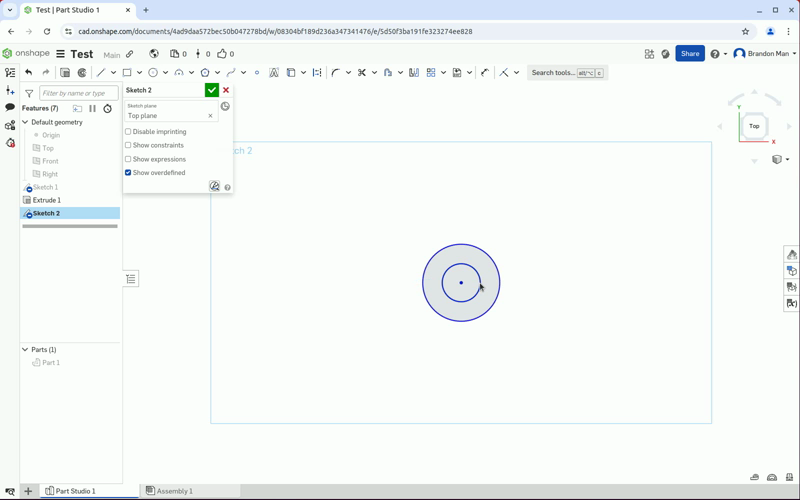
mouse_move(473, 252)
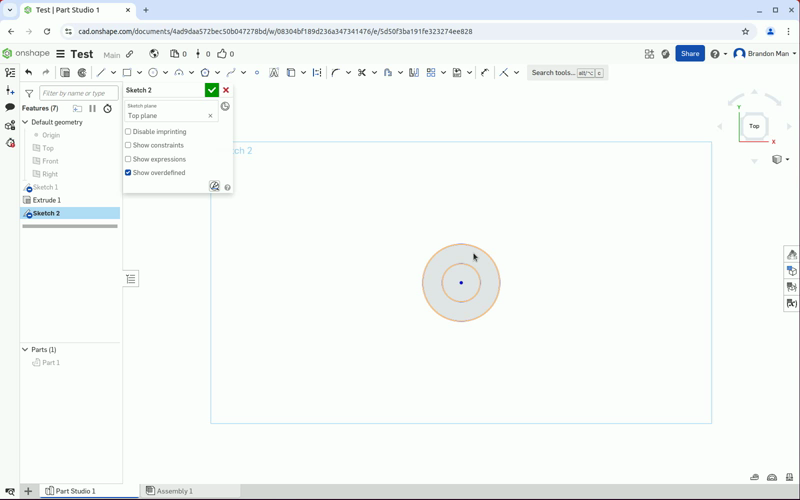
click(473, 252)
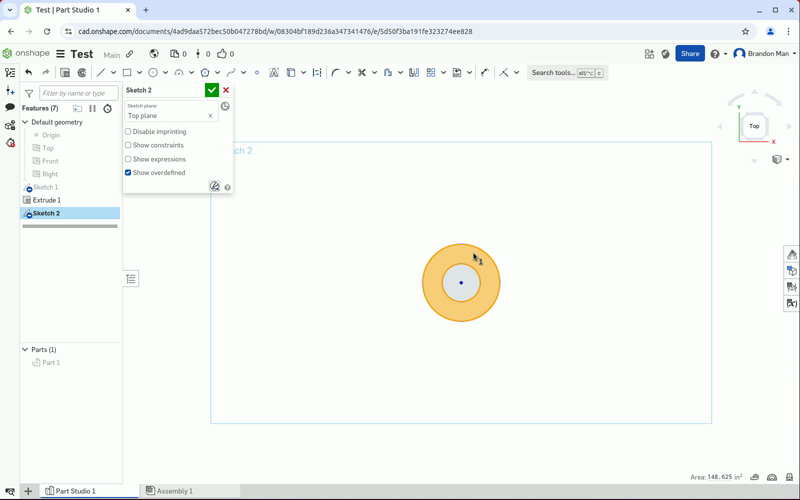
mouse_move(73, 352)
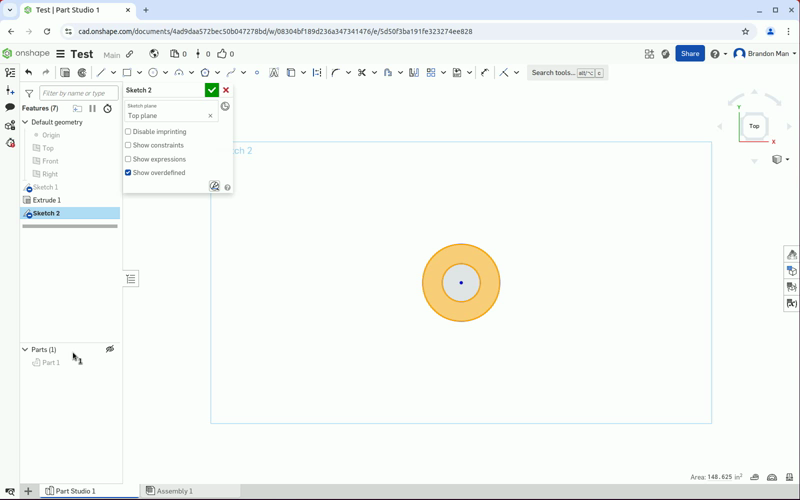
key(shift+y)
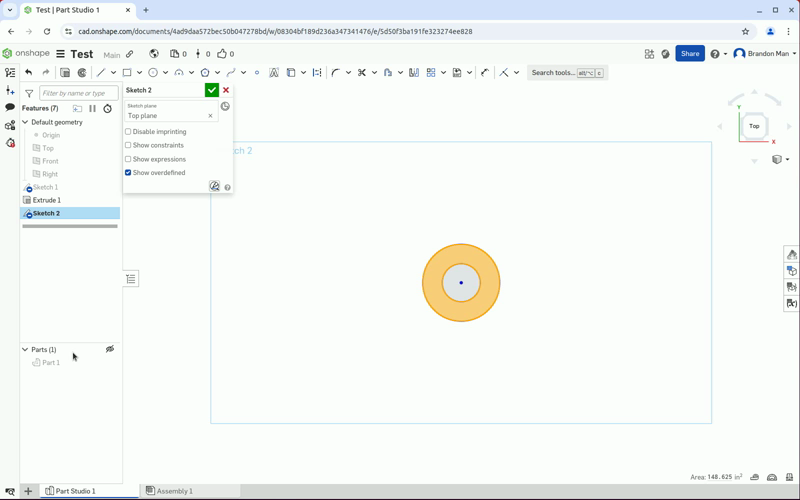
key(shift+e)
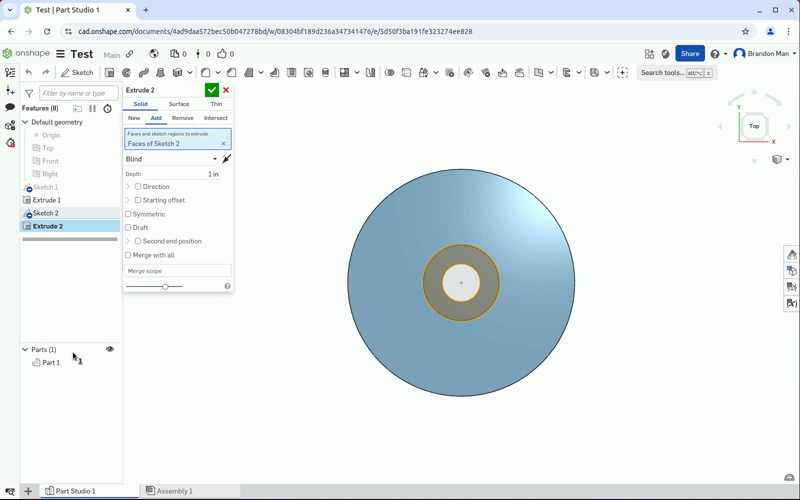
mouse_move(143, 106)
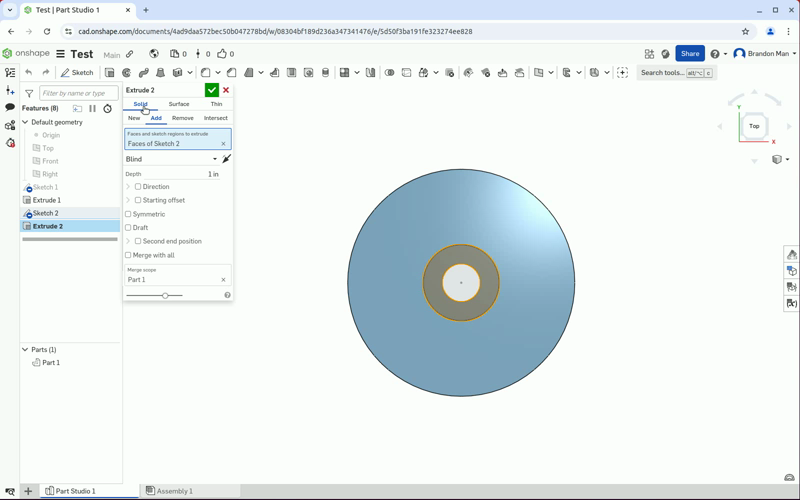
click(143, 106)
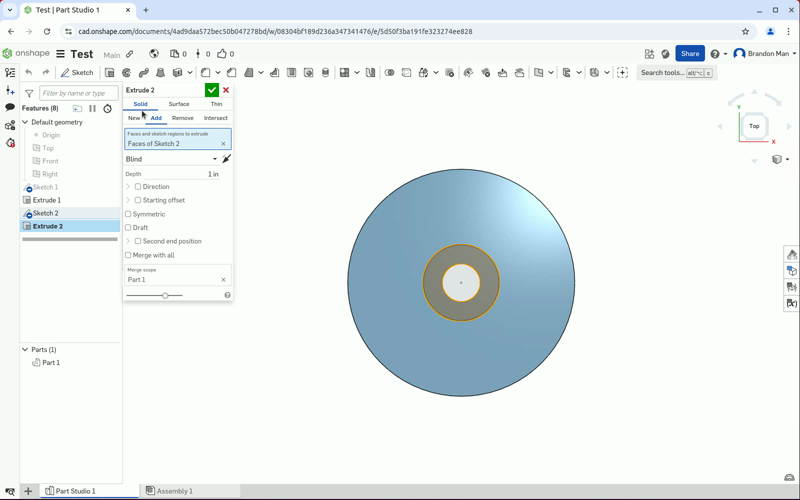
mouse_move(137, 120)
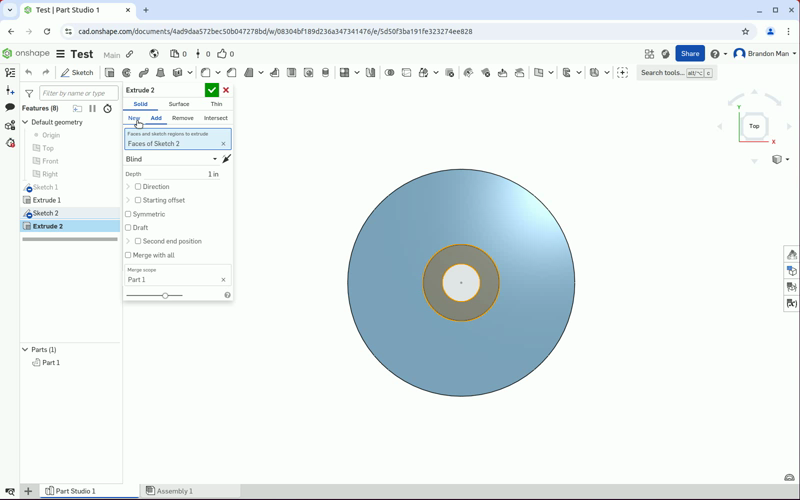
click(137, 120)
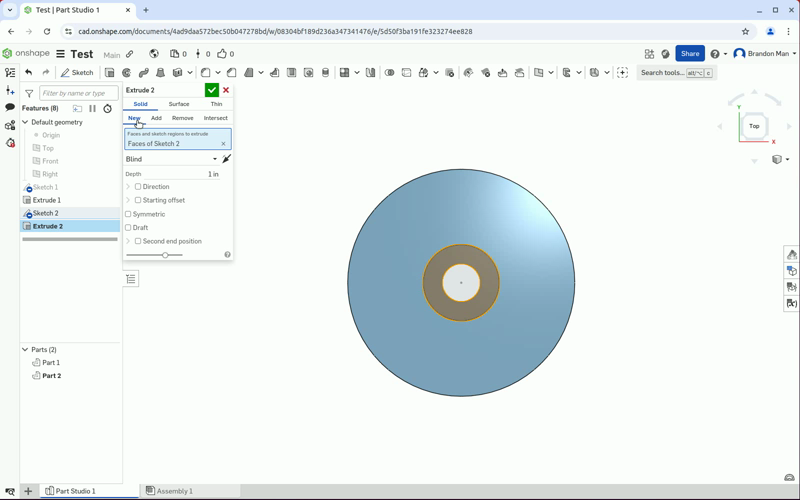
key(tab, 4)
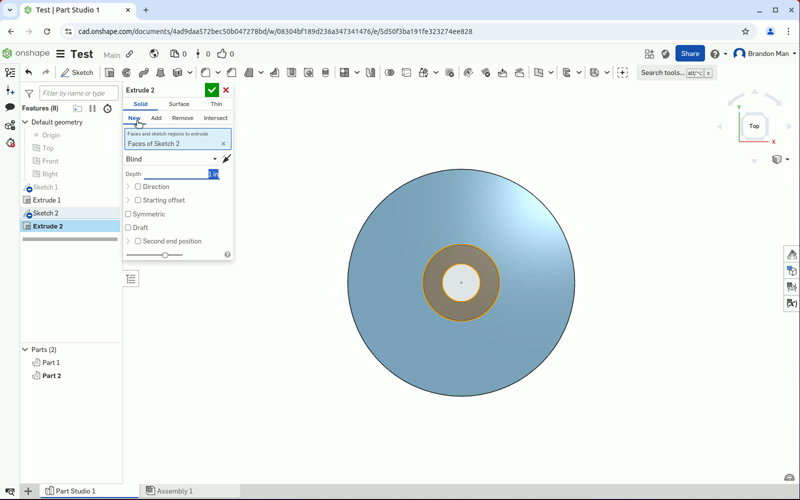
text(6.258)
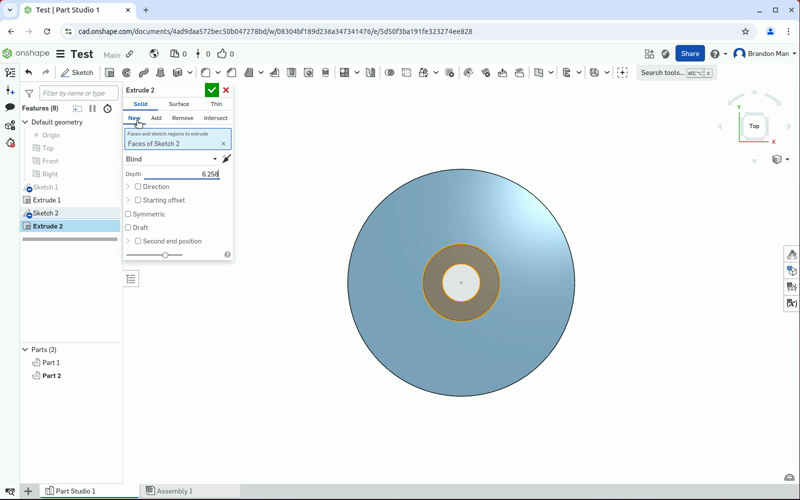
key(enter)
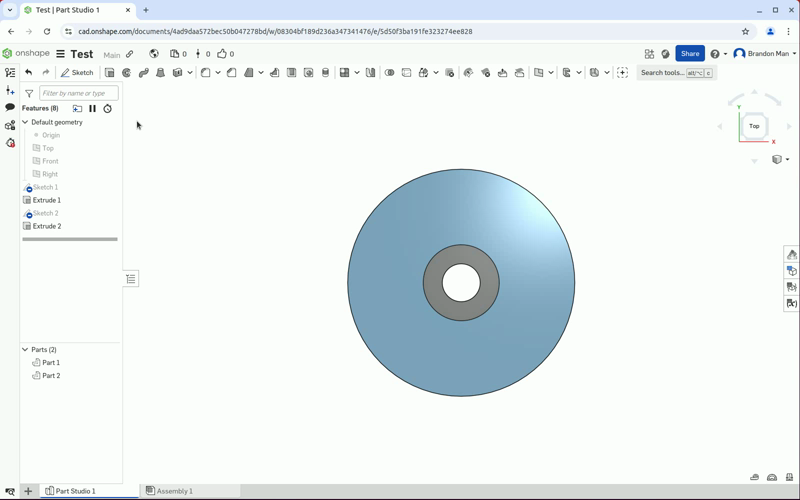
key(shift+h)
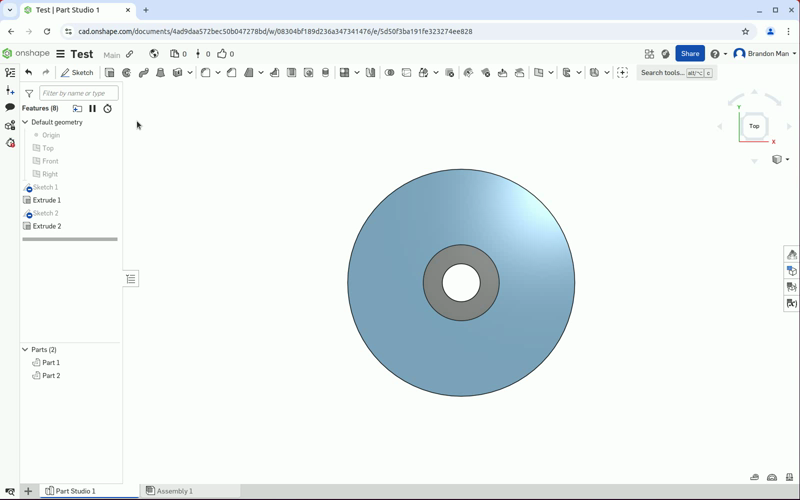
key(shift+h)
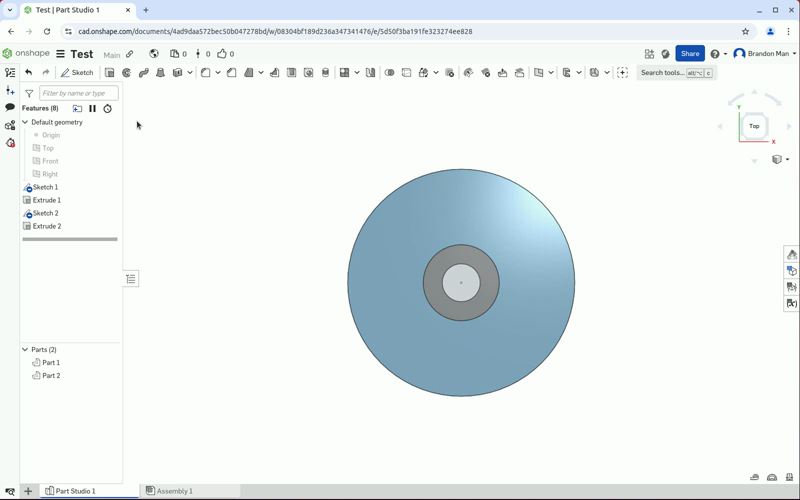
key(shift+7)
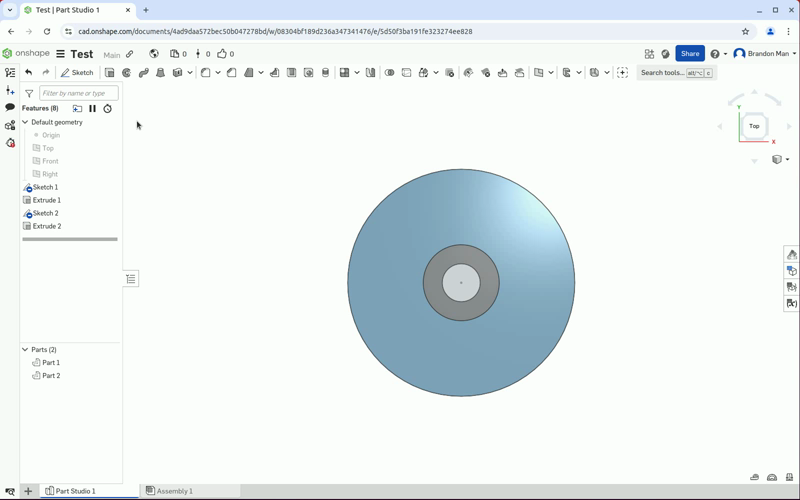
key(up, 3)
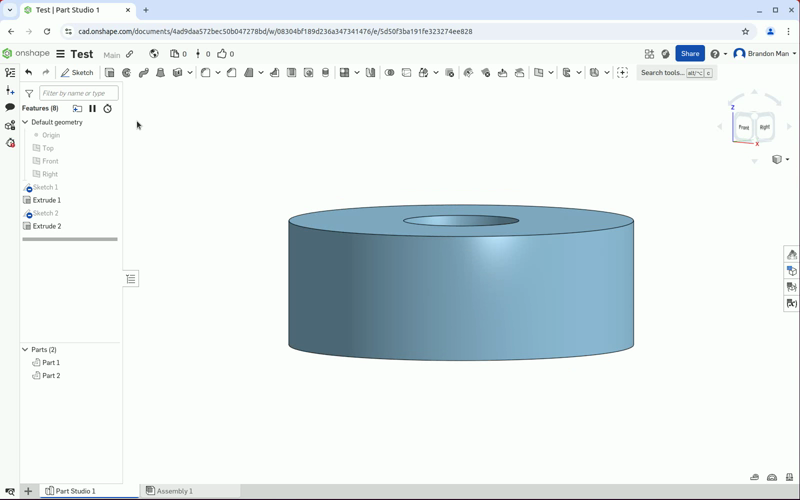
key(left, 3)
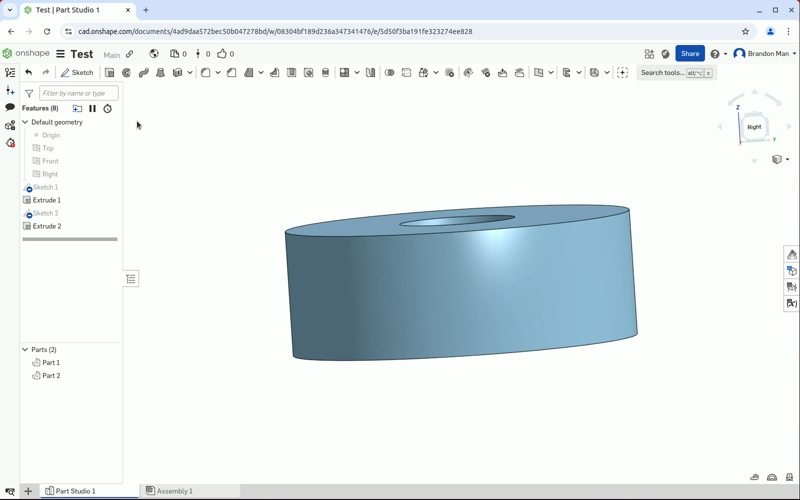
key(right, 3)
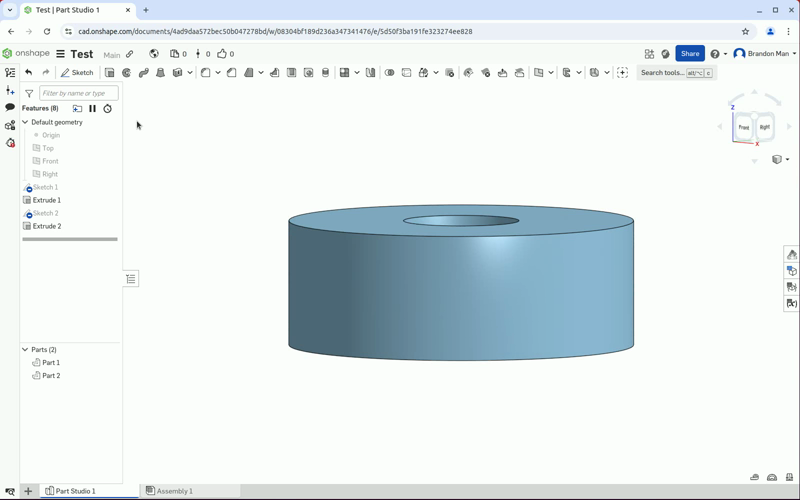
key(down, 3)
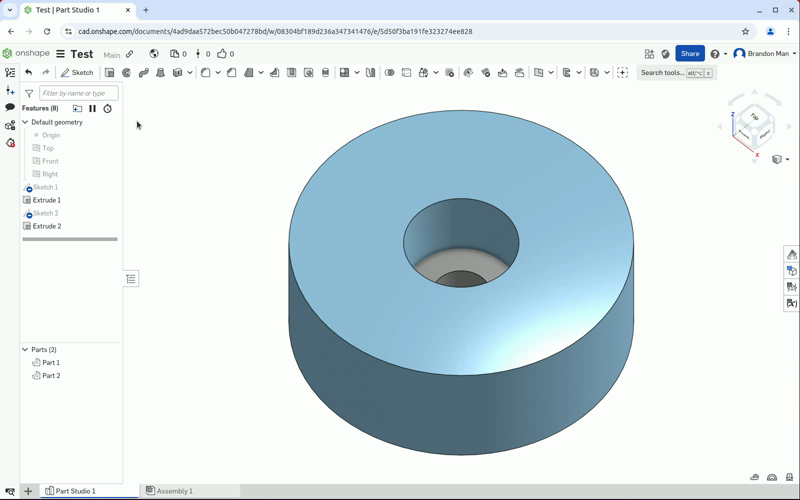
mouse_move(73, 189)
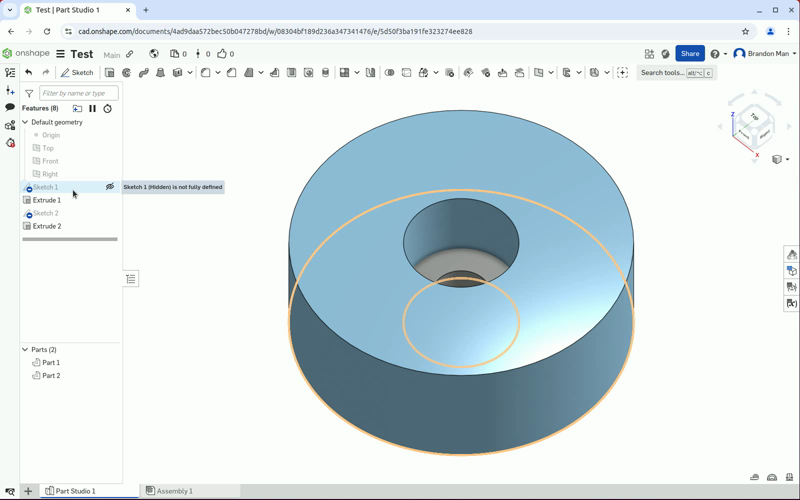
click(73, 189)